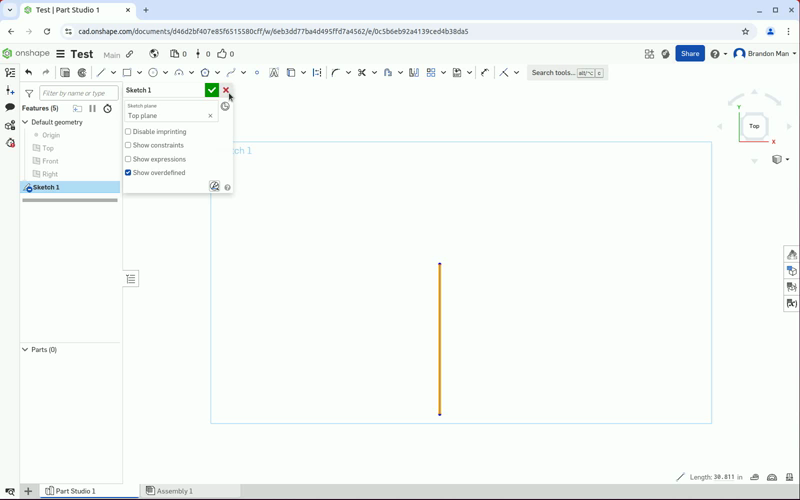
key(shift+h)
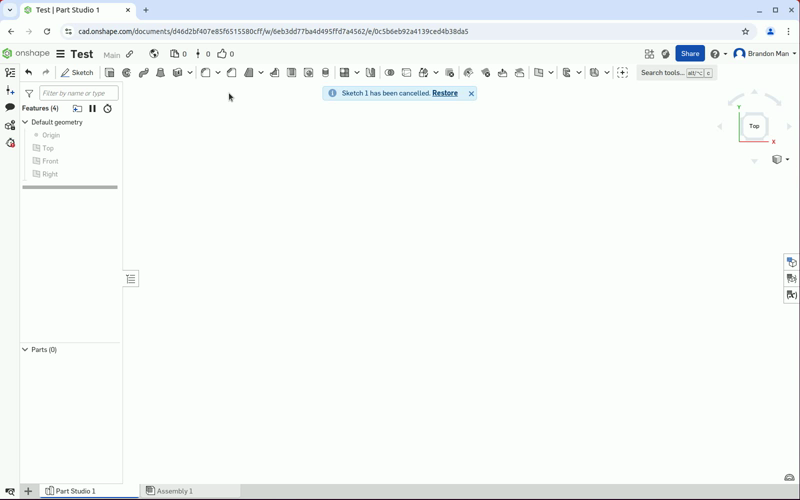
mouse_move(73, 352)
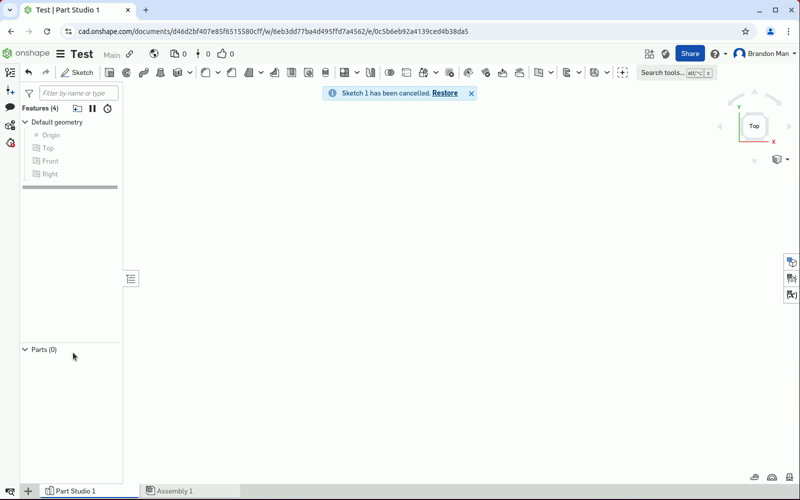
key(y)
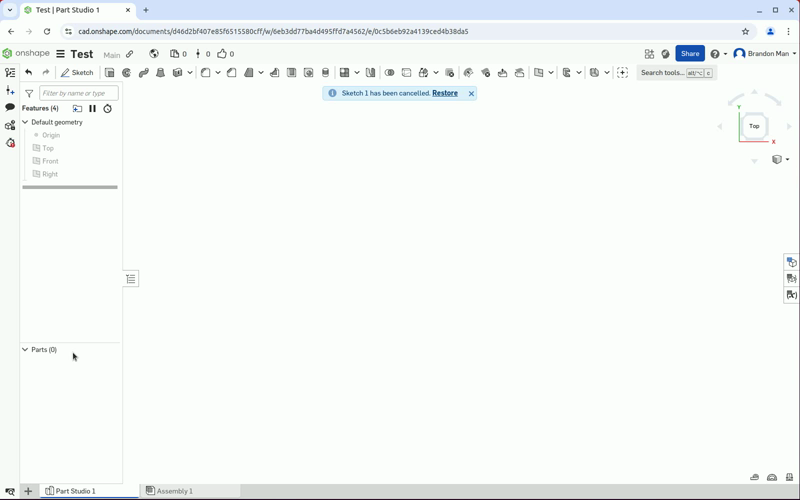
key(shift+p)
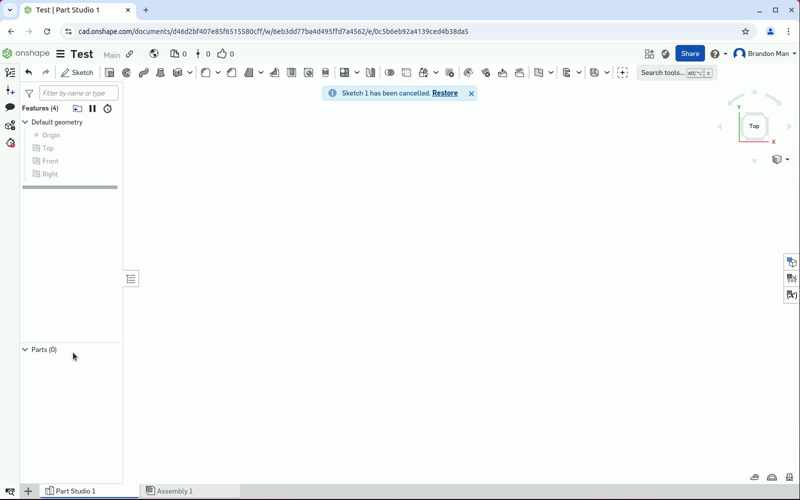
key(space)
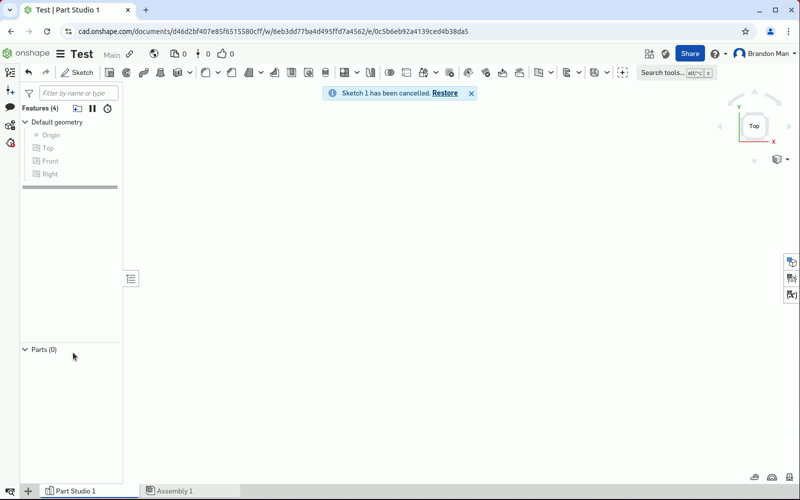
key_down(shift)
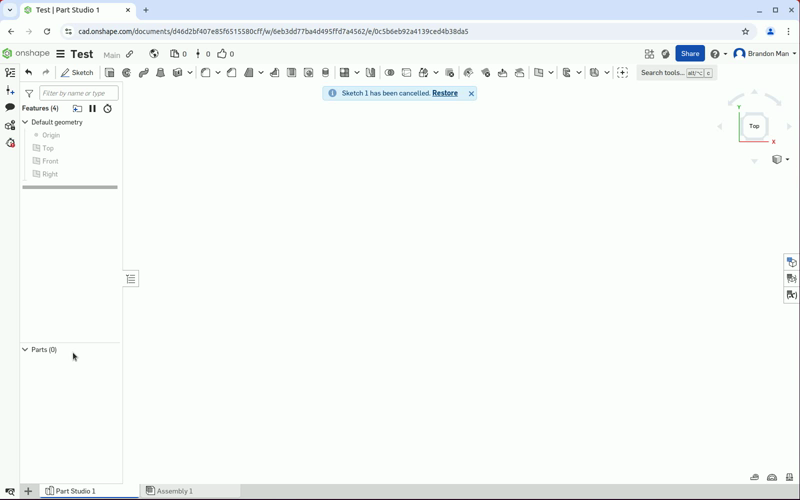
key(up)
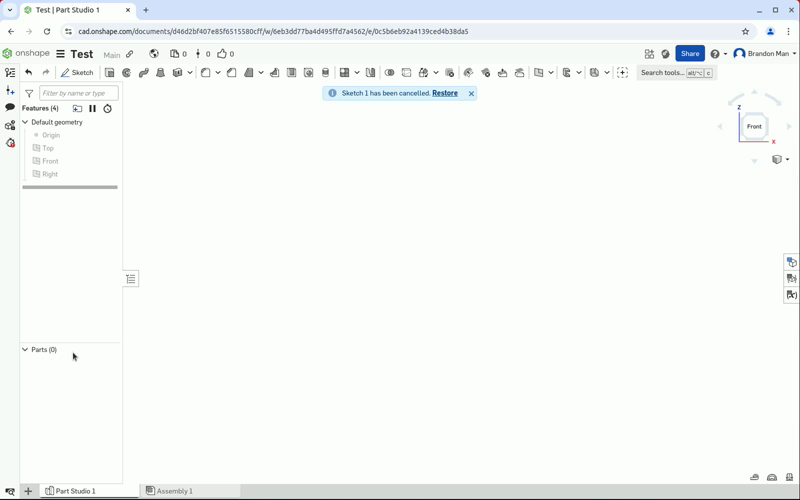
key_up(shift)
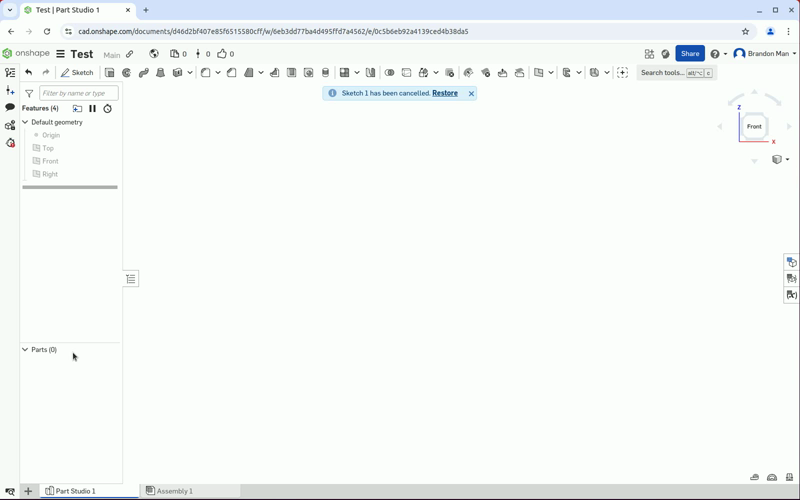
mouse_move(73, 352)
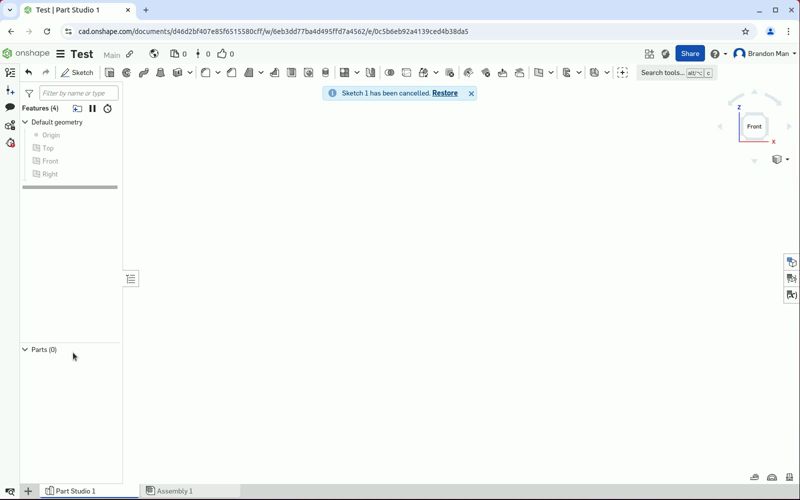
key(shift+y)
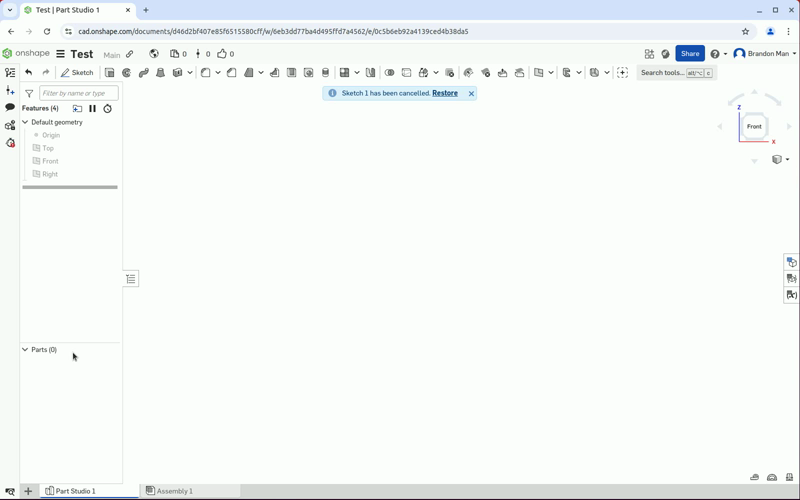
key(shift+s)
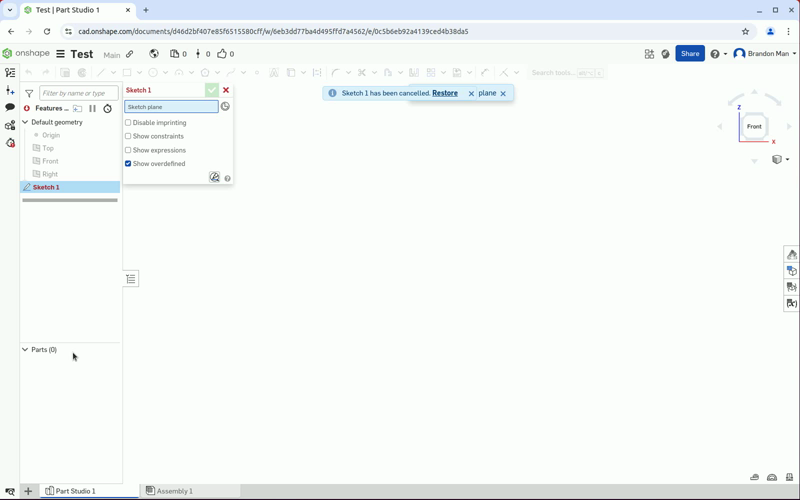
mouse_move(73, 163)
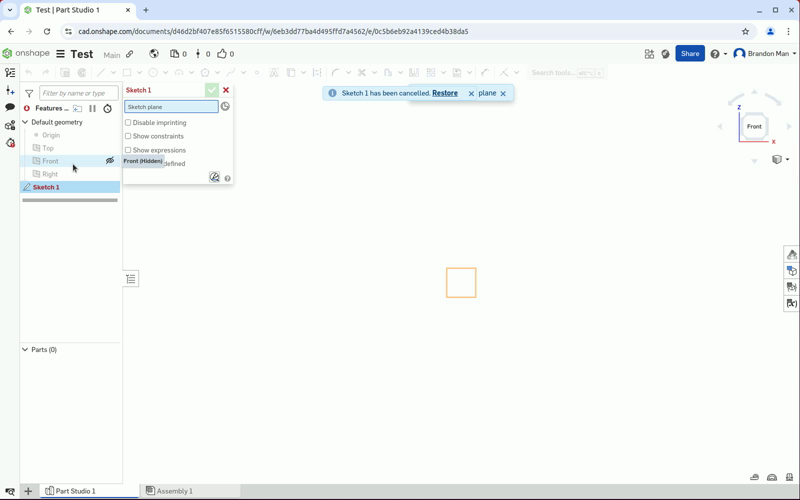
click(73, 163)
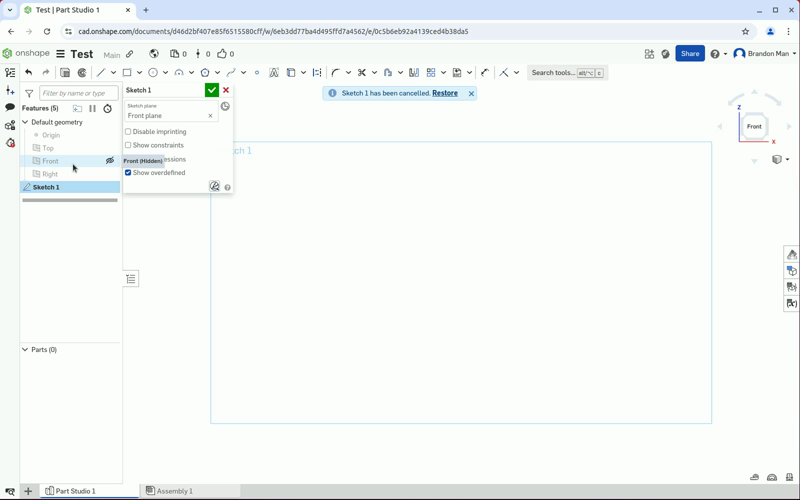
mouse_move(73, 352)
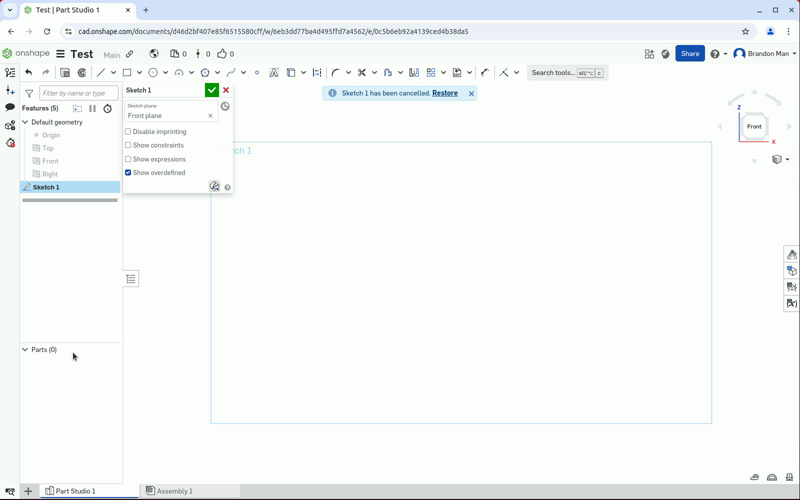
key(y)
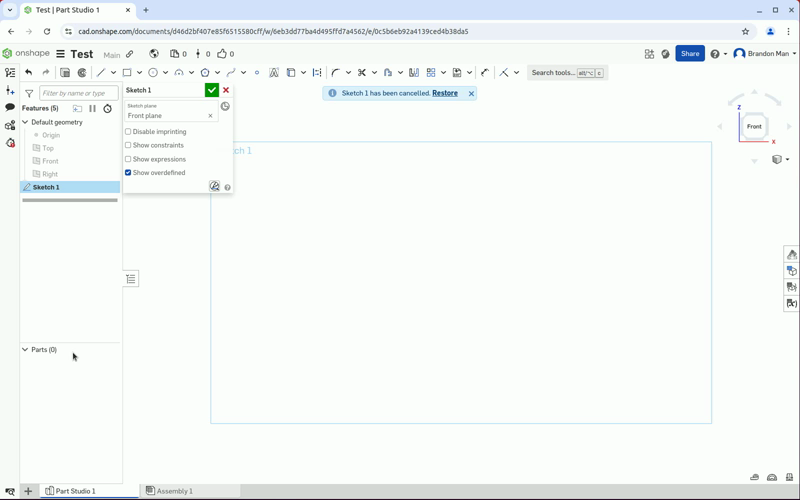
key(c)
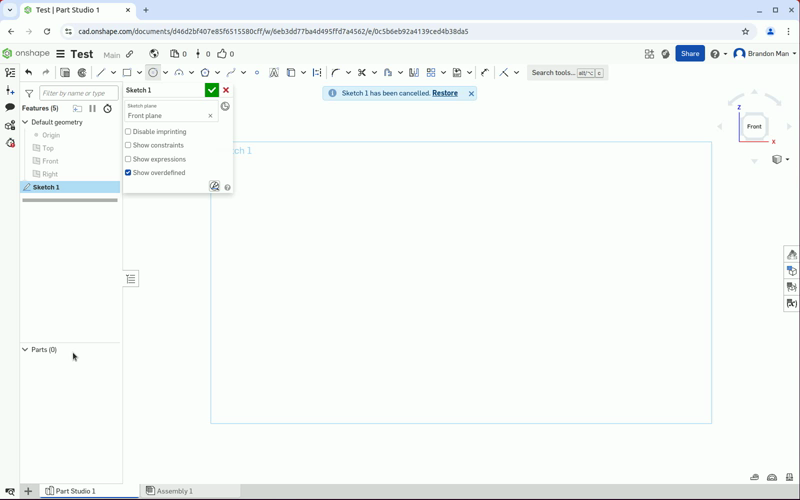
key_down(shift)
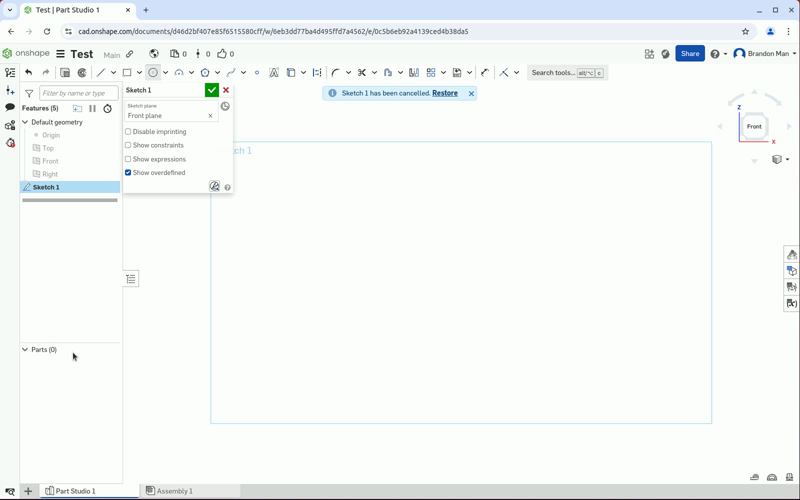
mouse_move(461, 282)
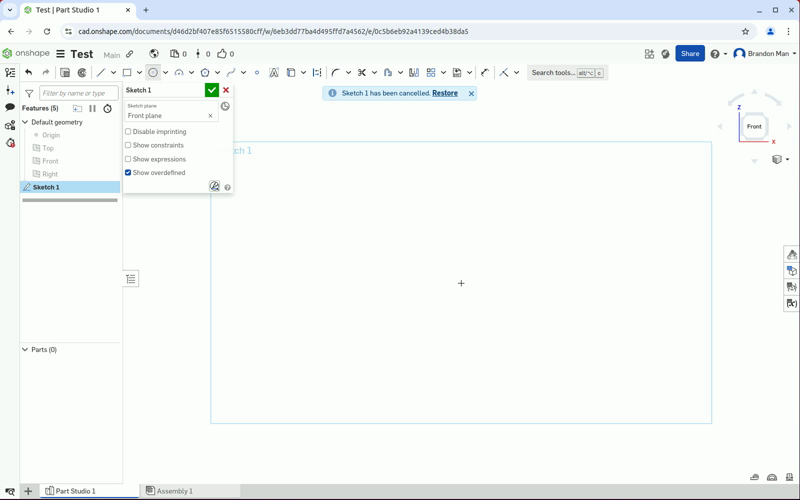
click(461, 282)
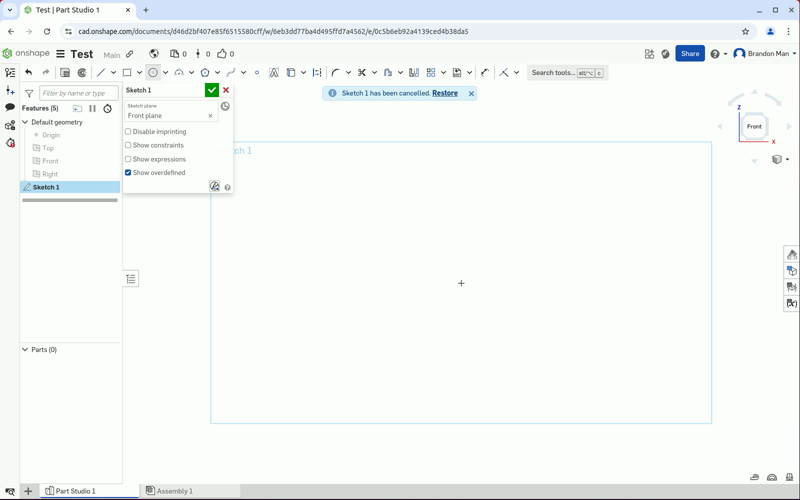
key_up(shift)
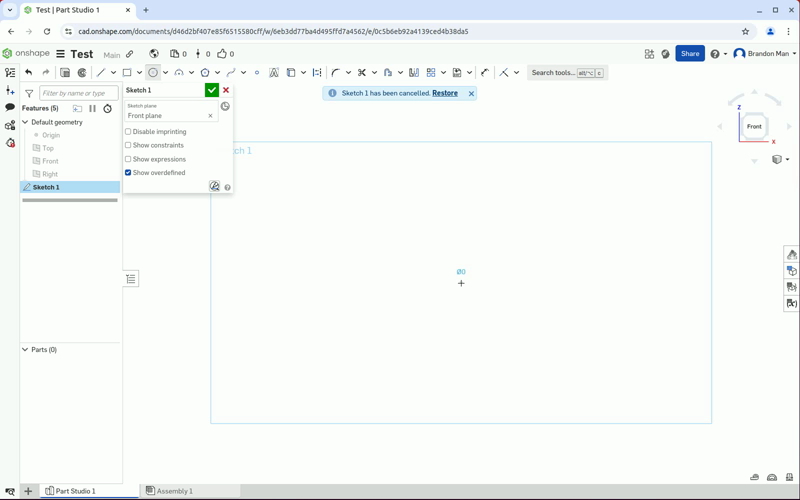
mouse_move(574, 282)
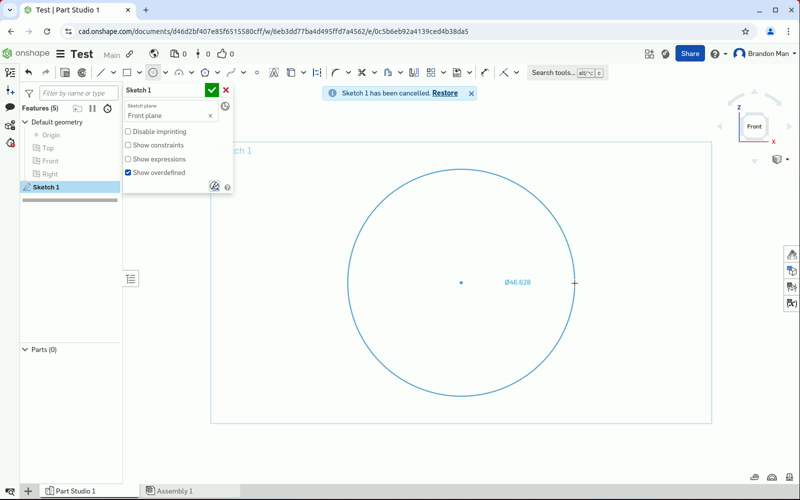
click(574, 282)
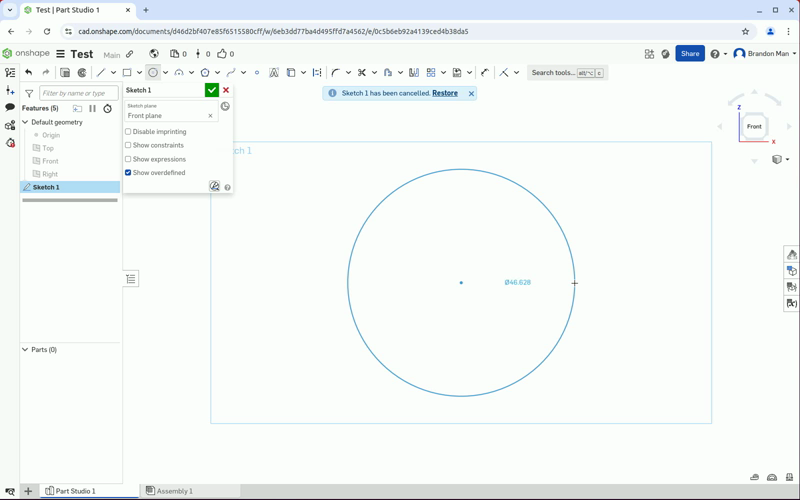
key(esc)
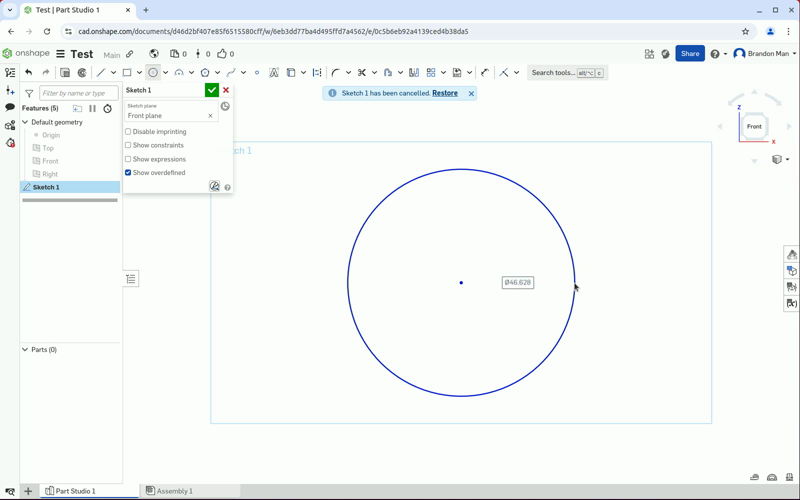
mouse_move(407, 335)
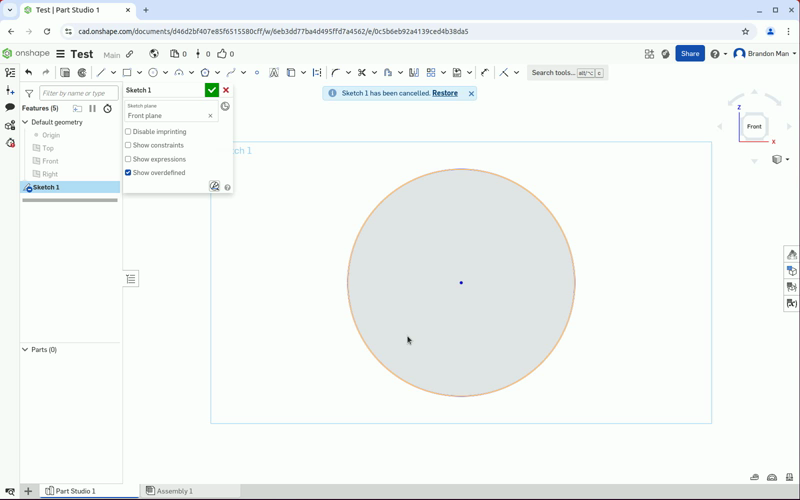
click(407, 335)
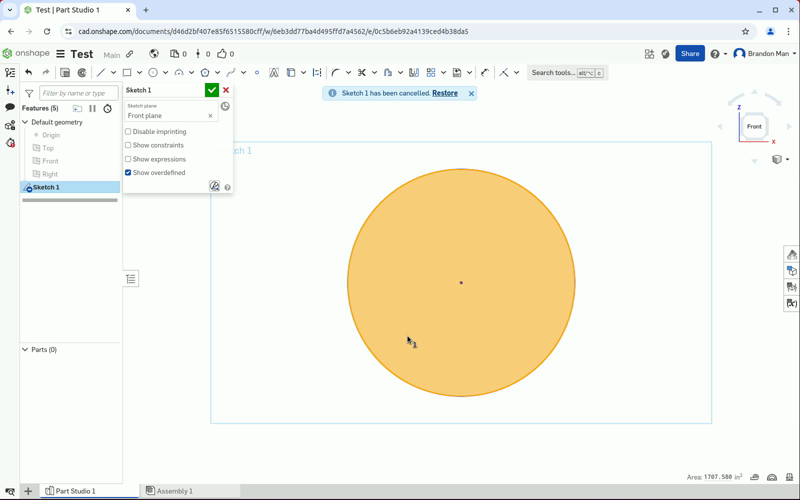
mouse_move(73, 352)
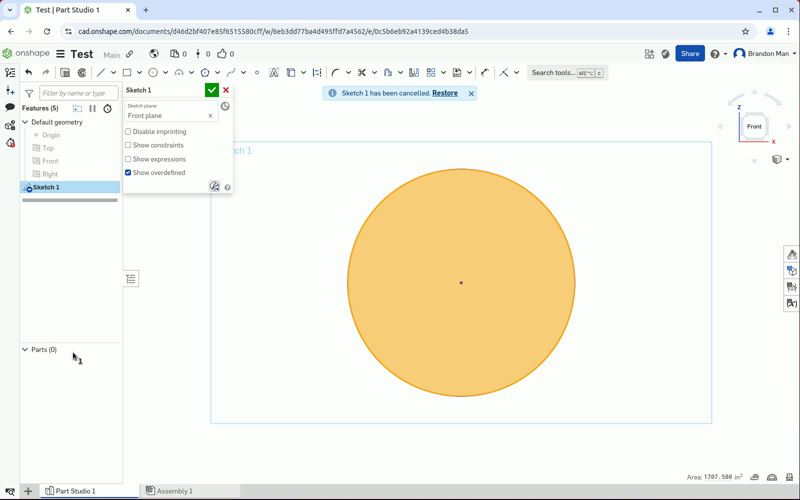
key(shift+y)
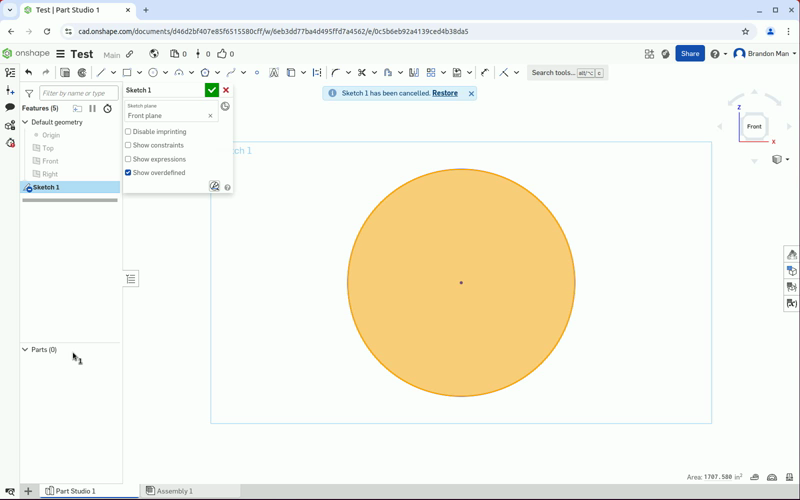
key(shift+e)
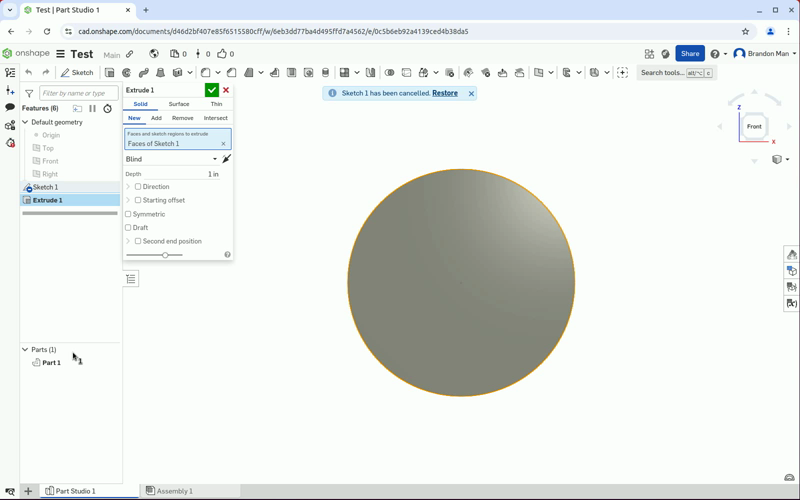
mouse_move(143, 106)
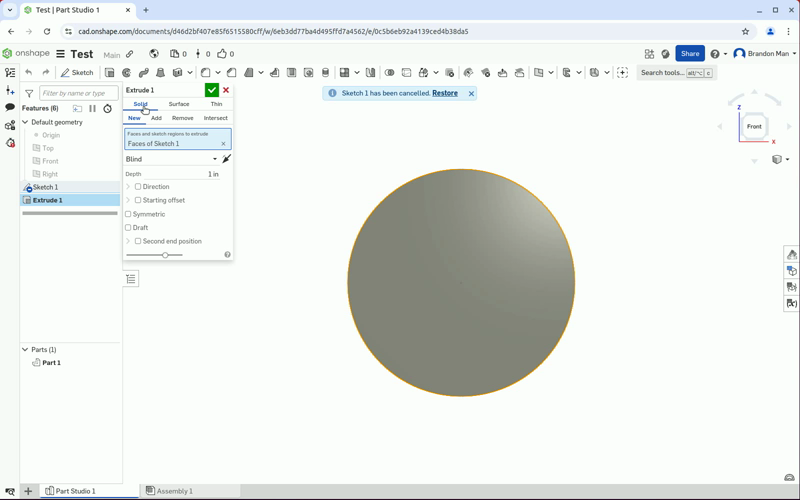
click(143, 106)
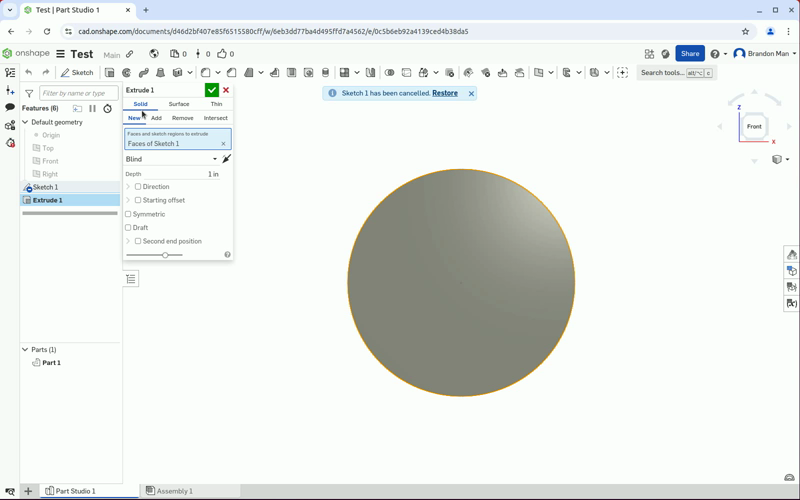
mouse_move(137, 120)
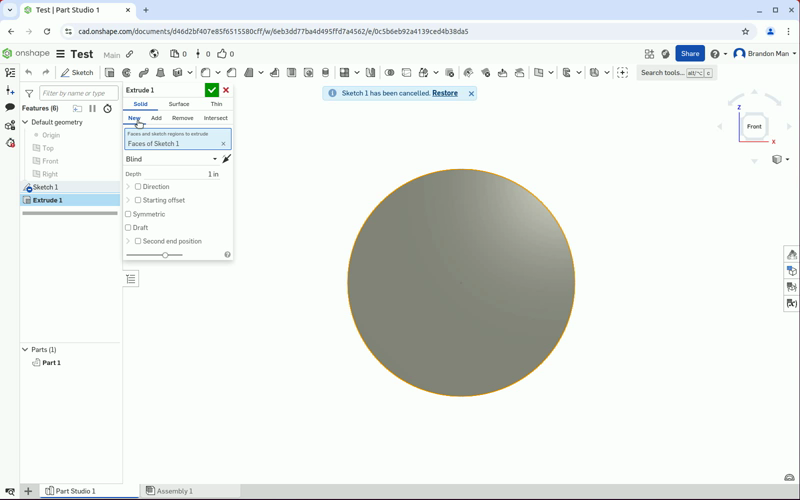
click(137, 120)
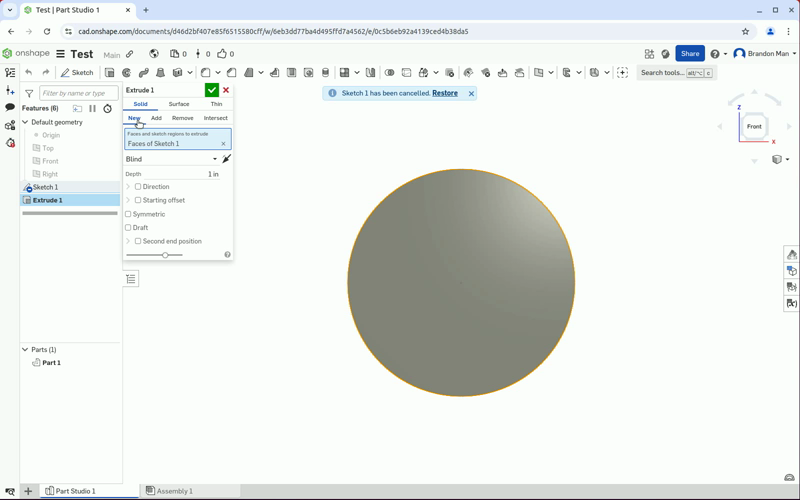
key(tab, 4)
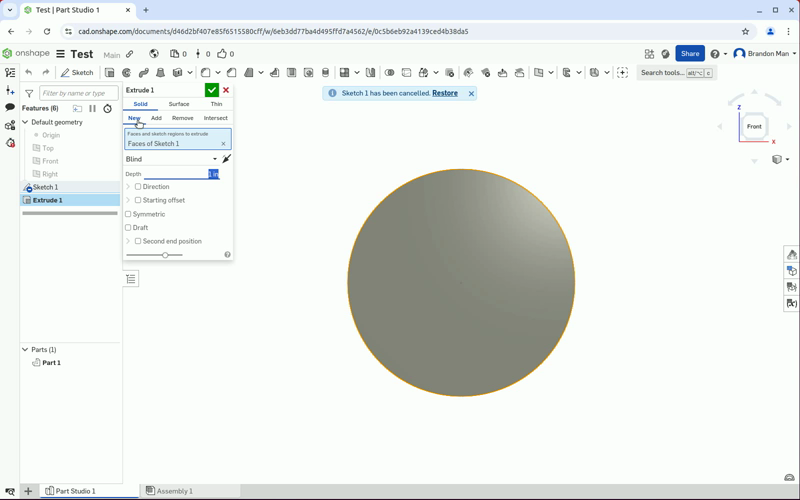
text(4.574)
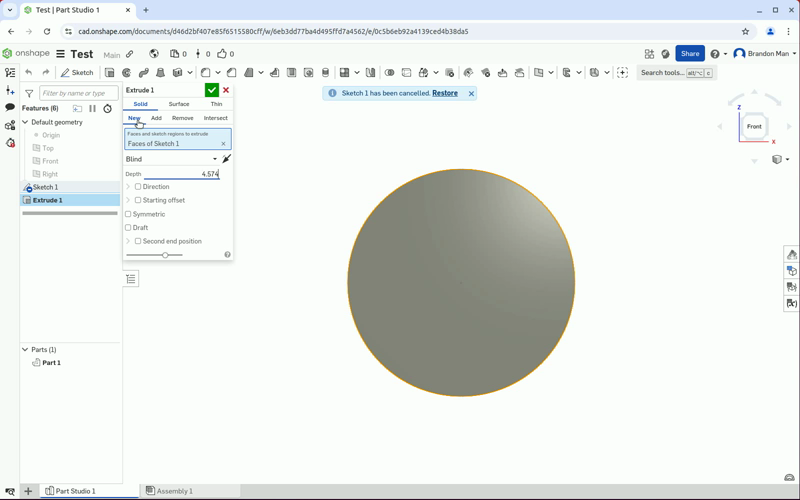
key(enter)
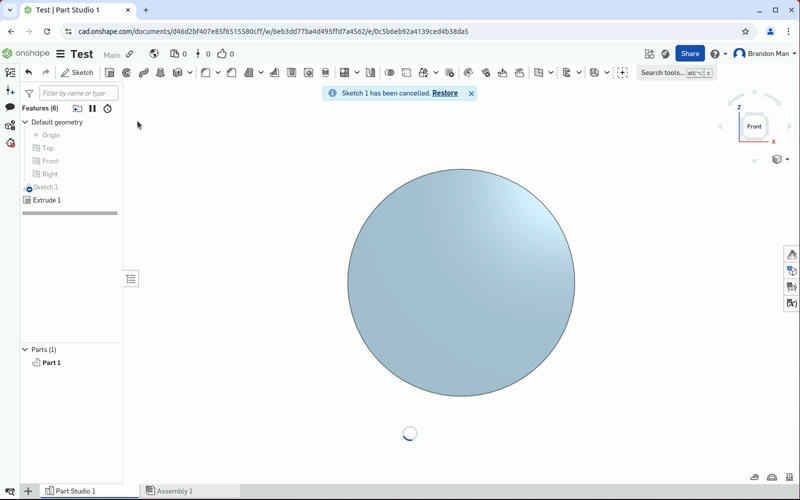
key(shift+h)
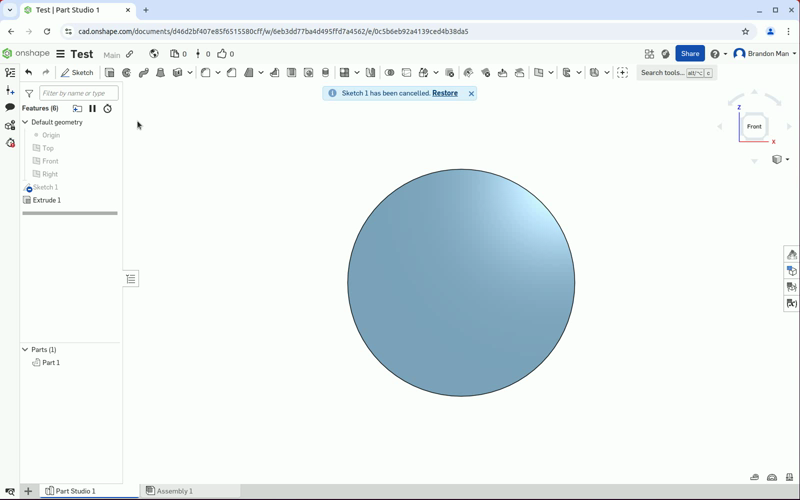
key(shift+h)
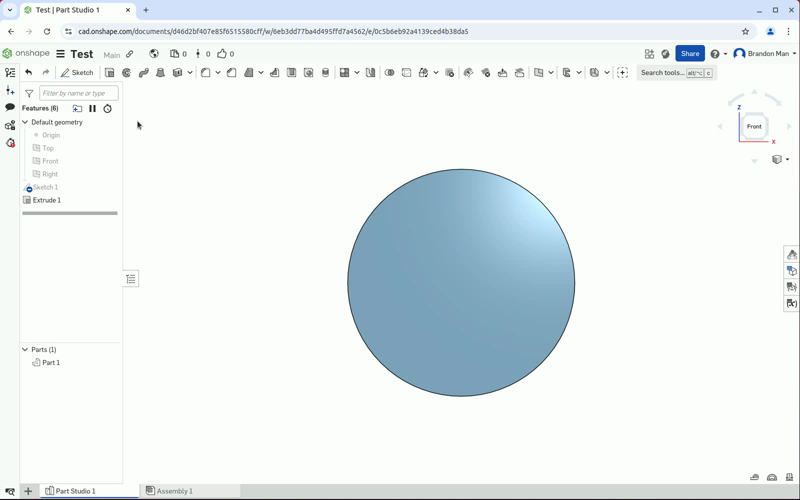
mouse_move(73, 189)
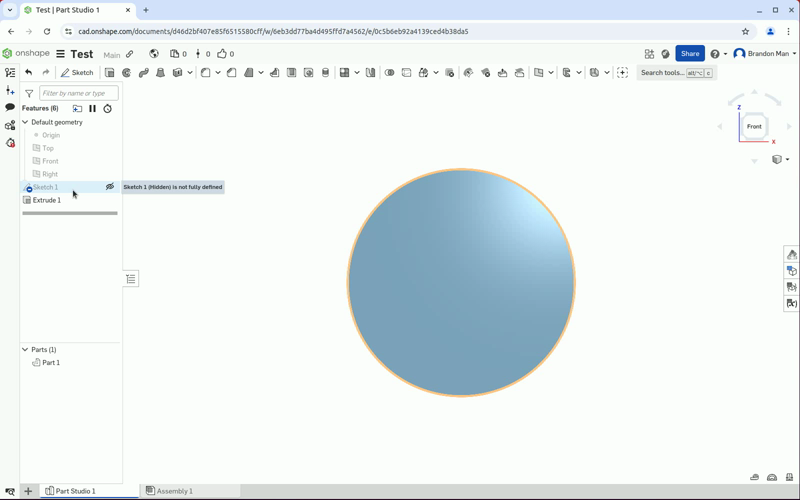
click(73, 189)
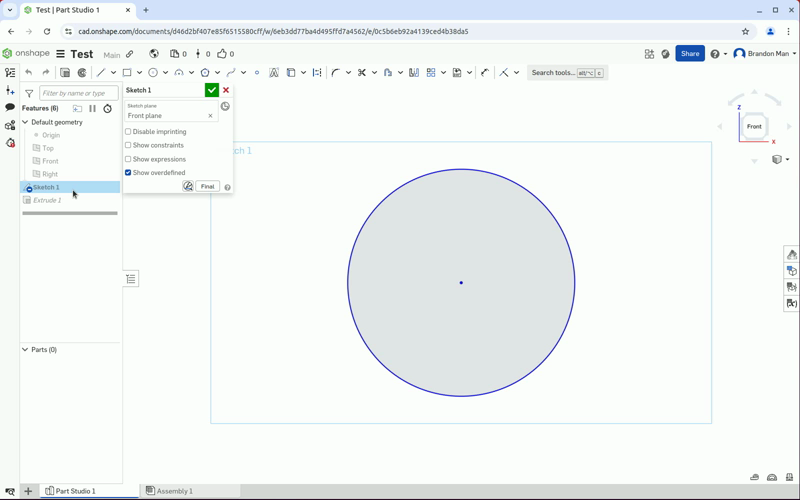
mouse_move(229, 92)
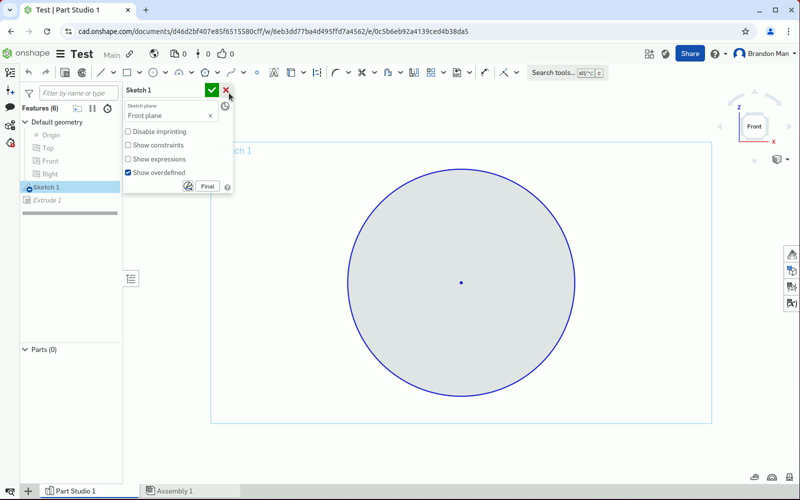
click(229, 92)
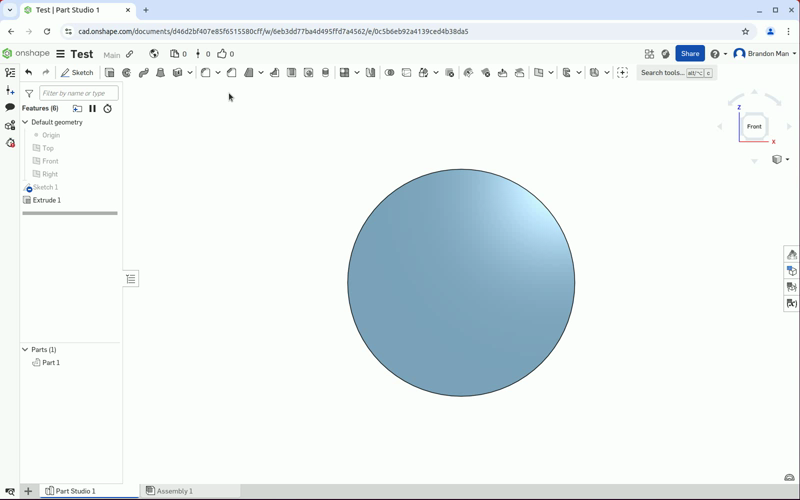
mouse_move(541, 75)
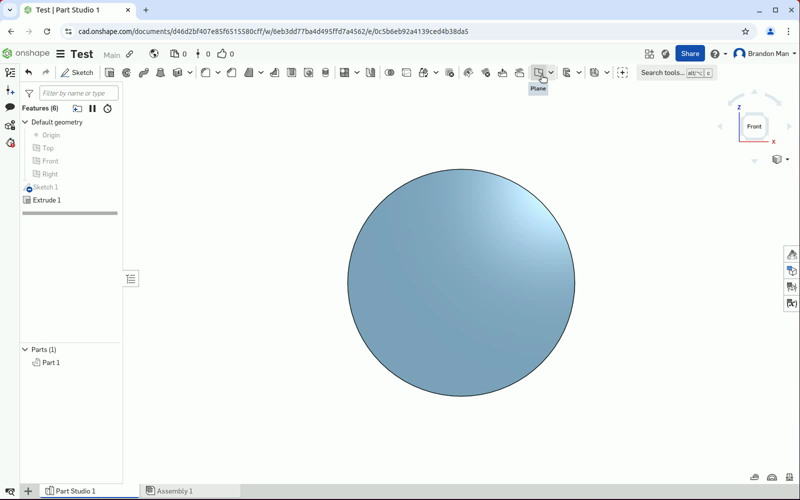
click(541, 75)
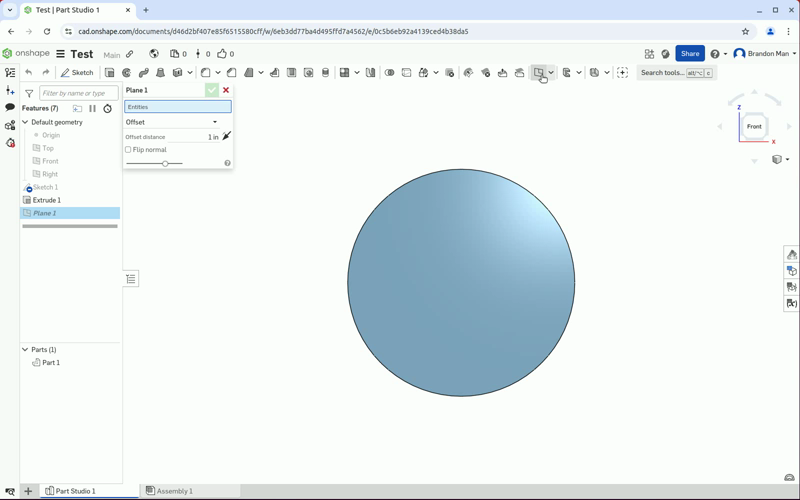
mouse_move(73, 163)
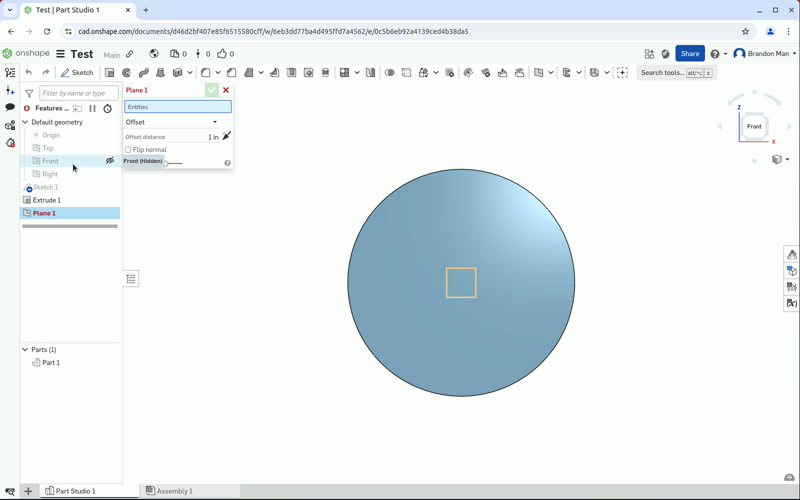
click(73, 163)
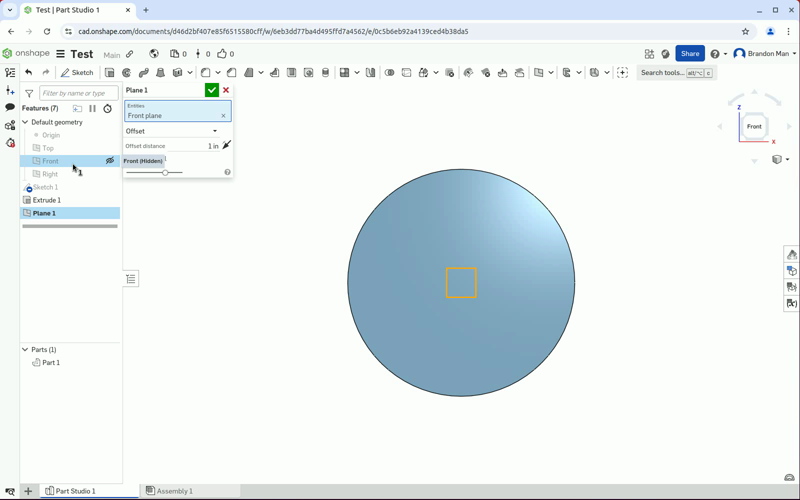
key(tab, 2)
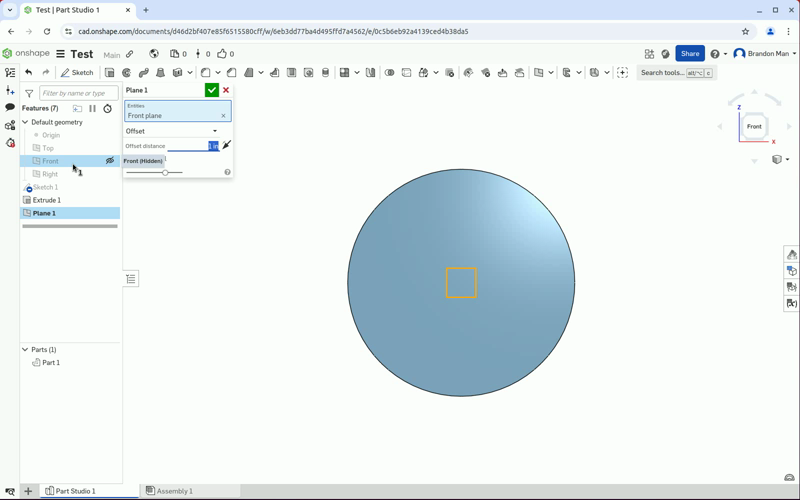
text(4.56)
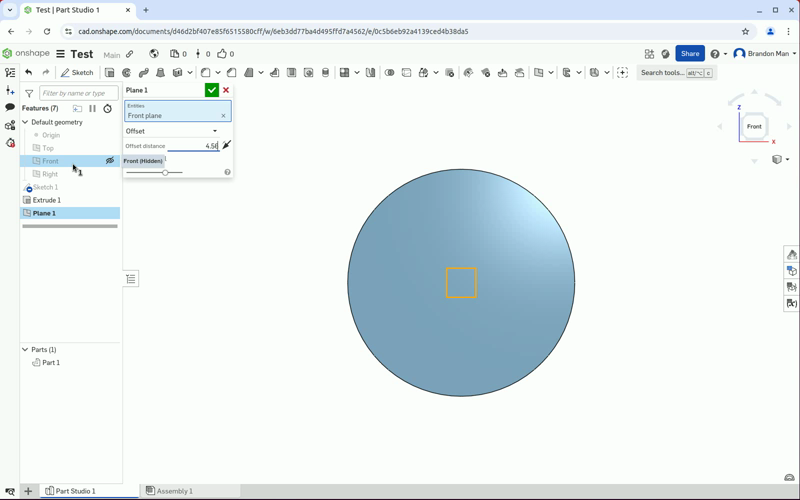
key(enter, 2)
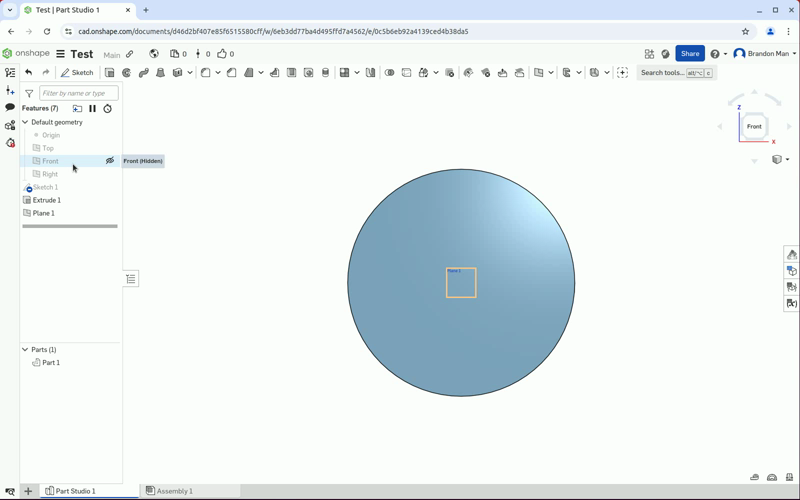
key(shift+s)
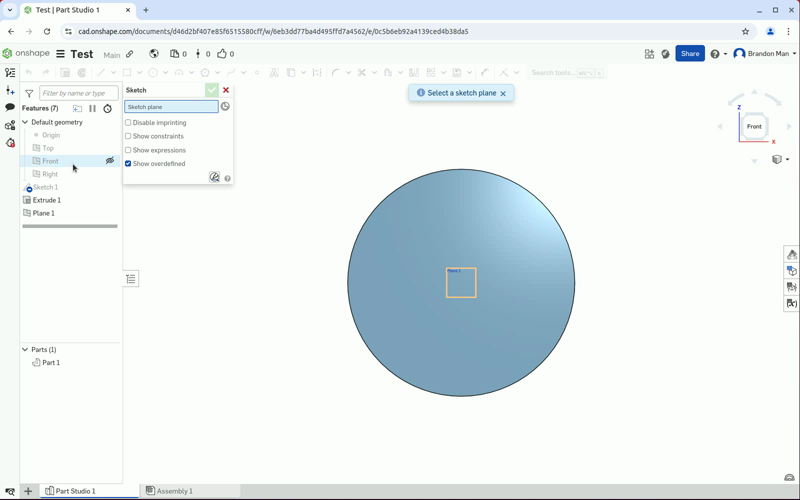
mouse_move(73, 215)
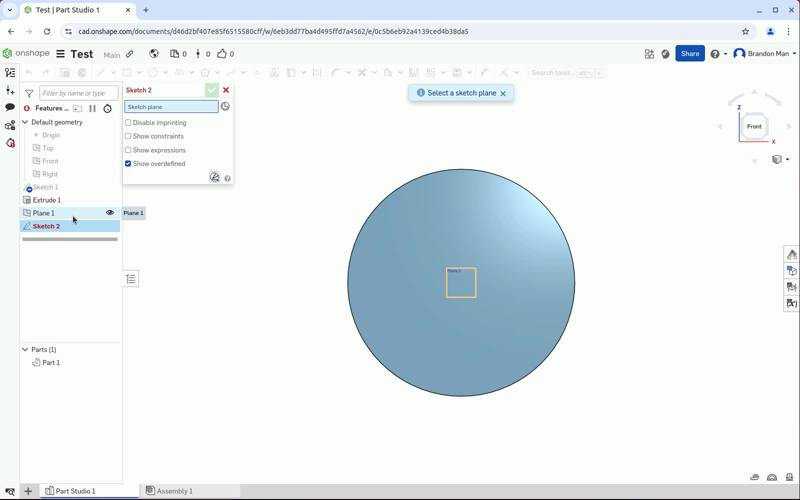
click(73, 215)
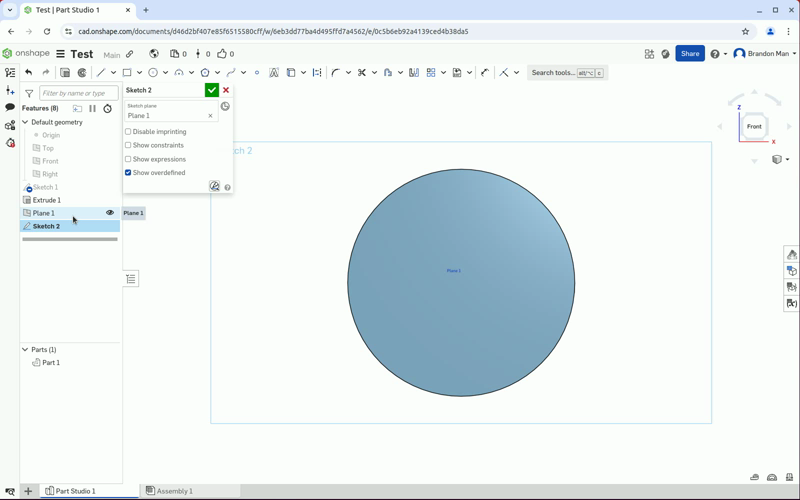
mouse_move(73, 352)
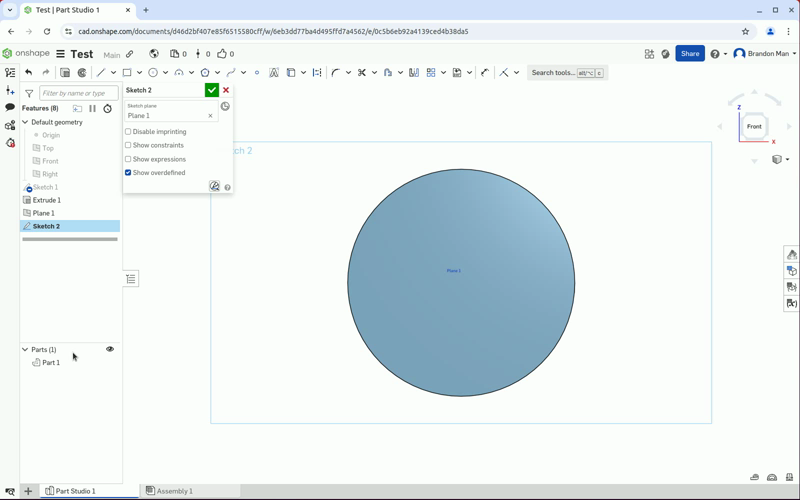
key(y)
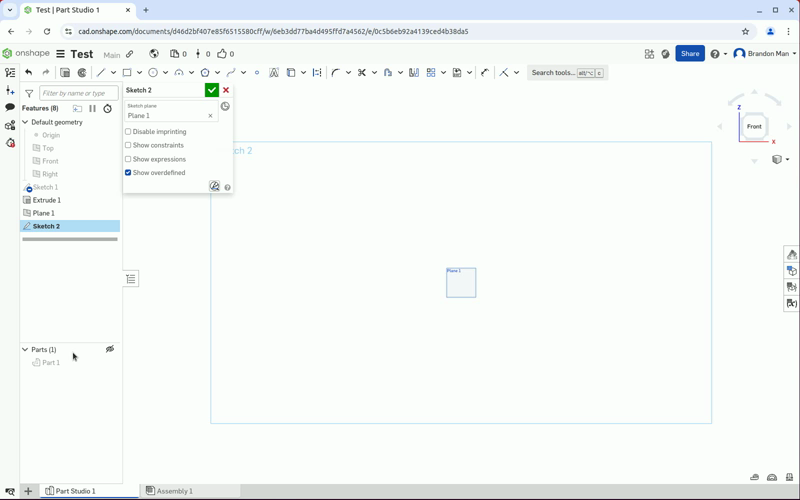
key(c)
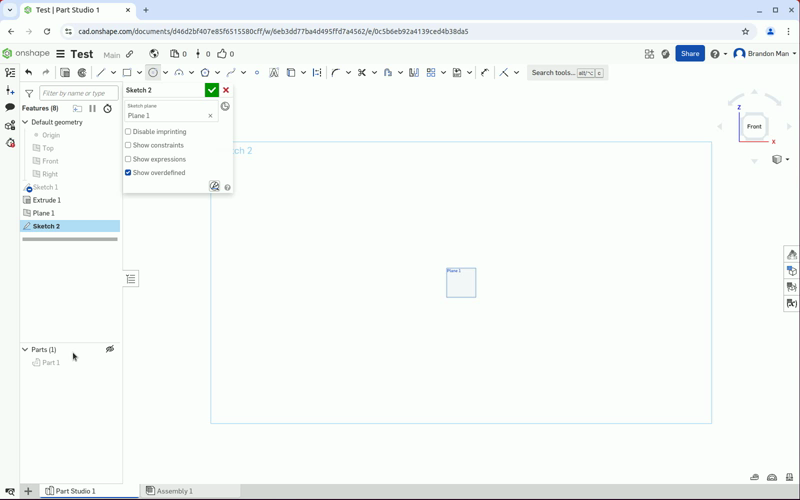
key_down(shift)
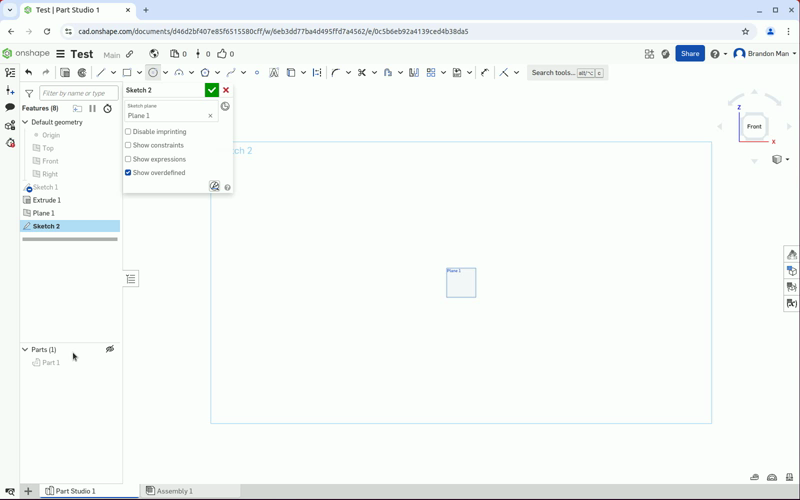
mouse_move(461, 282)
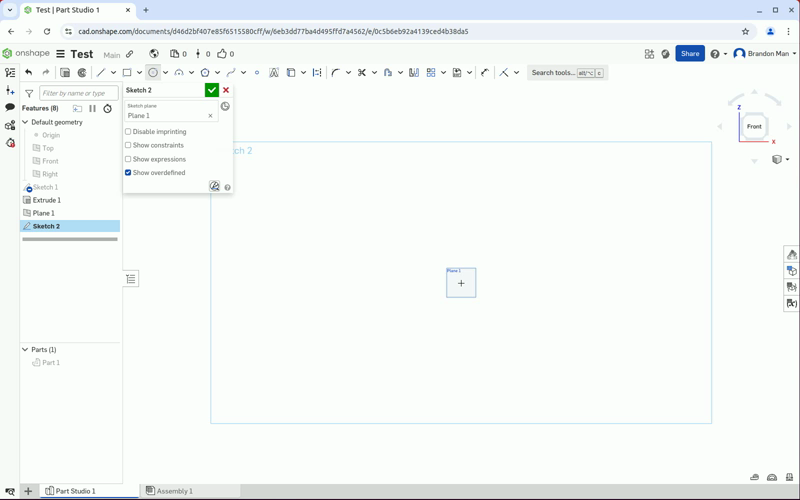
click(461, 282)
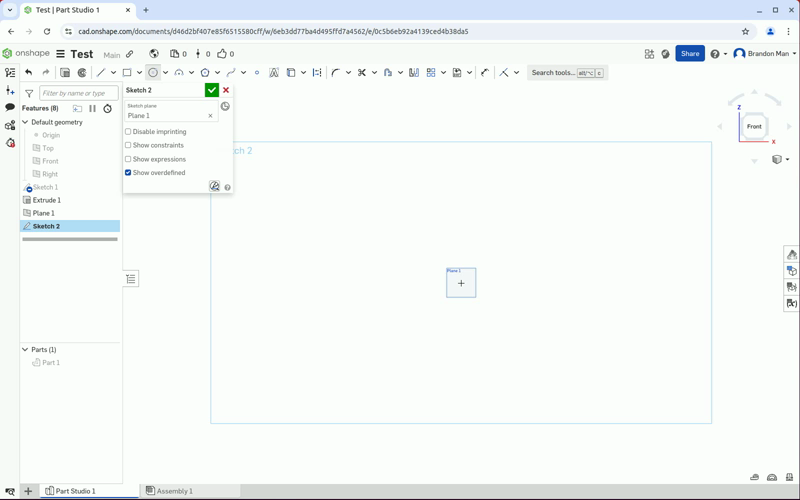
key_up(shift)
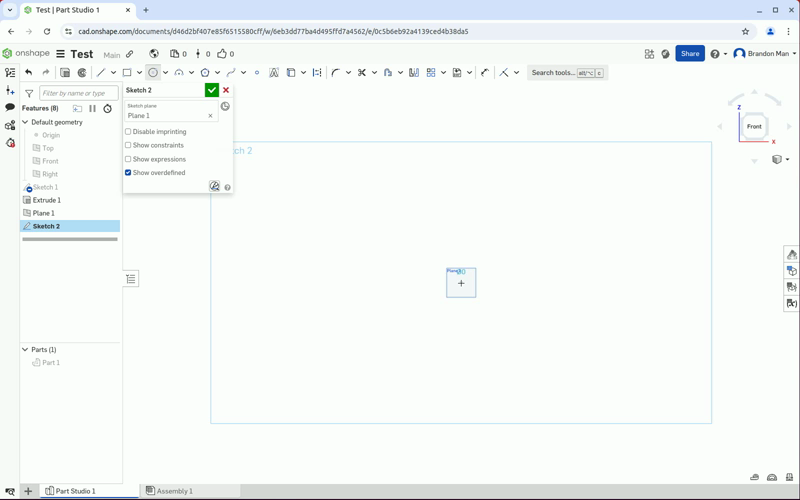
mouse_move(490, 282)
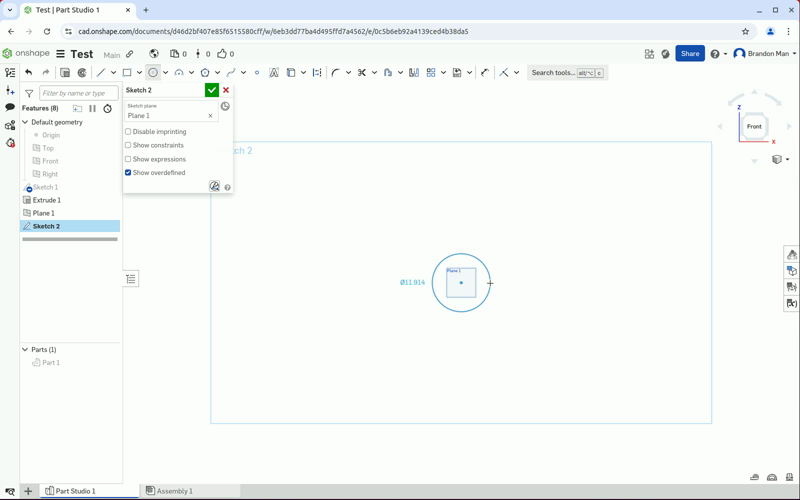
click(490, 282)
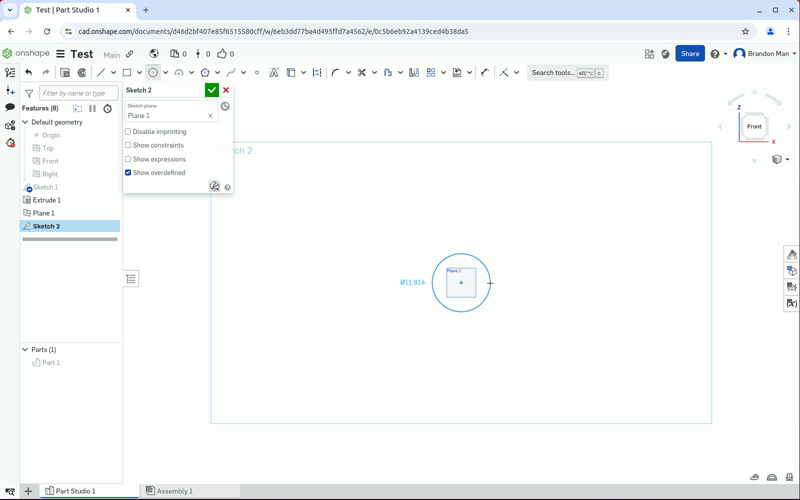
key(esc)
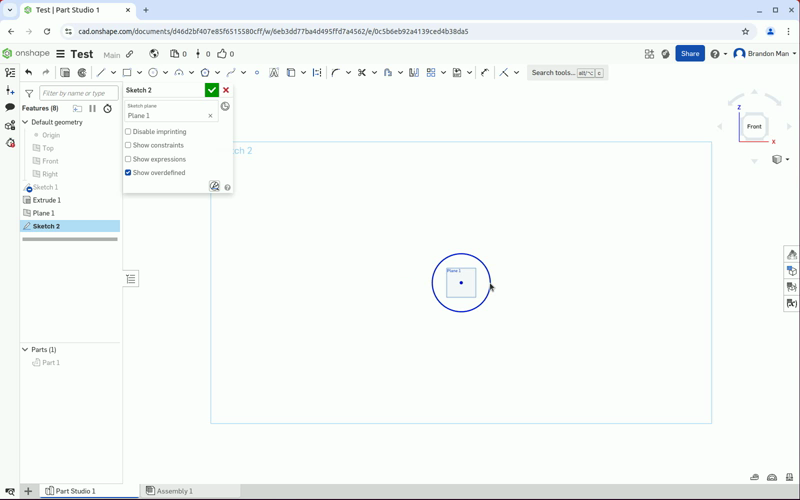
mouse_move(455, 296)
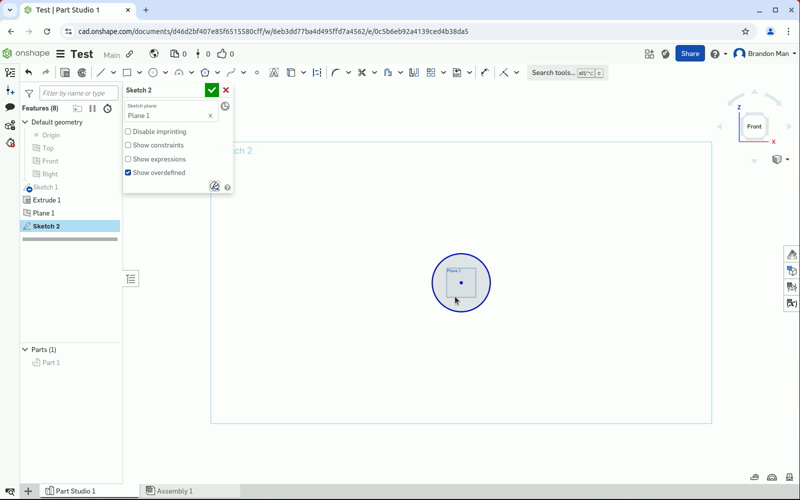
click(455, 296)
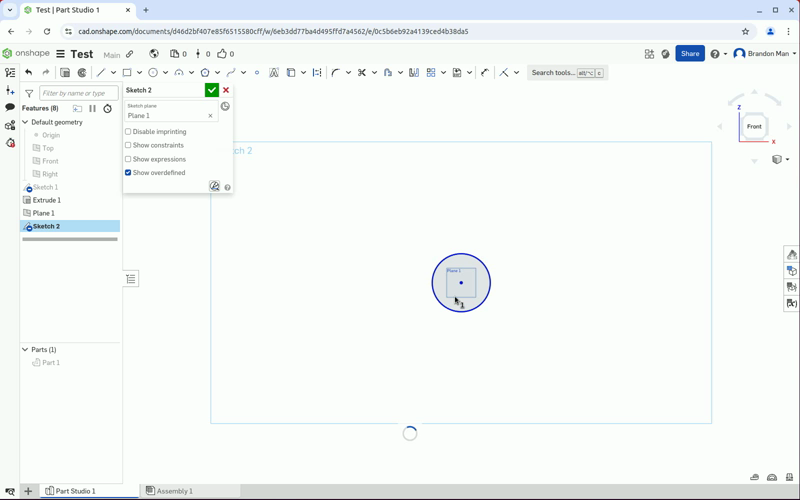
mouse_move(73, 352)
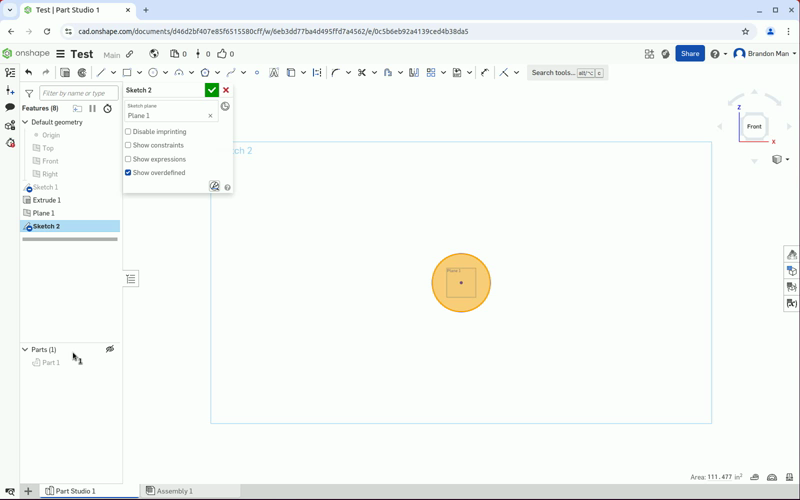
key(shift+y)
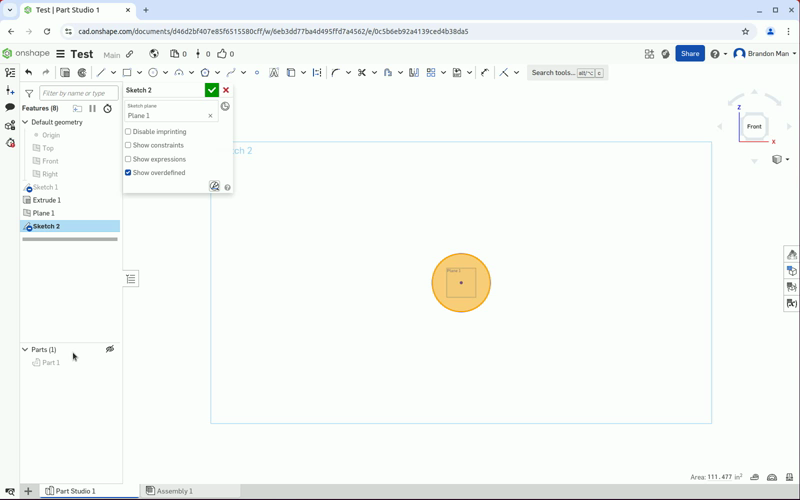
key(shift+e)
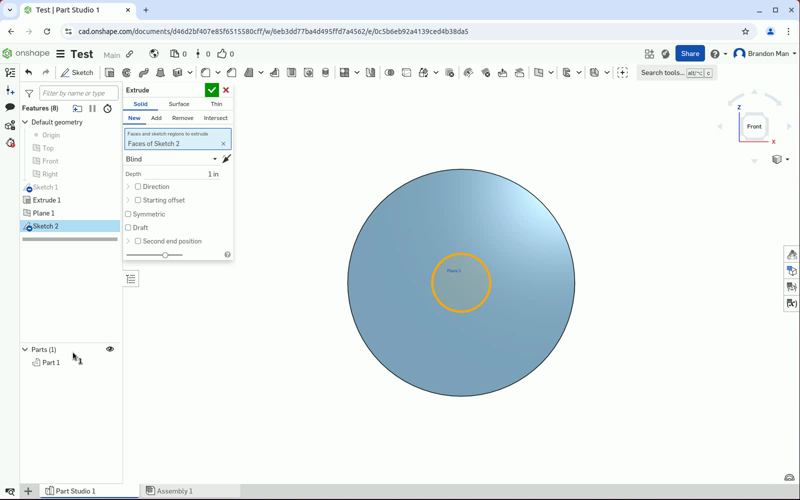
mouse_move(143, 106)
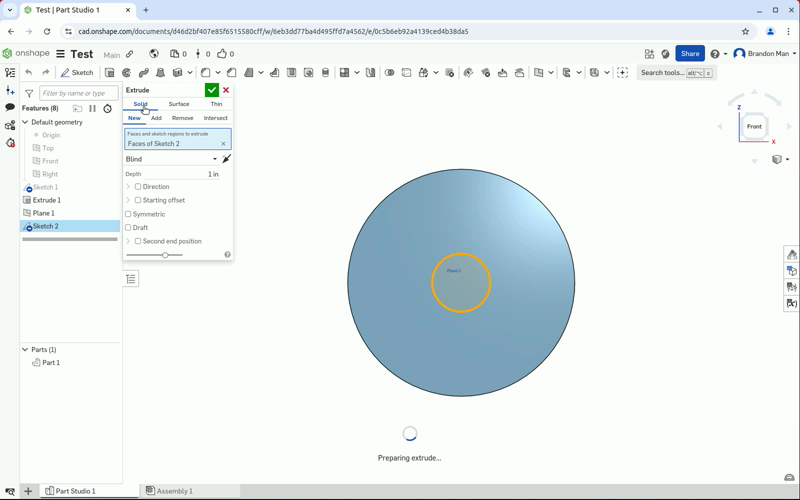
click(143, 106)
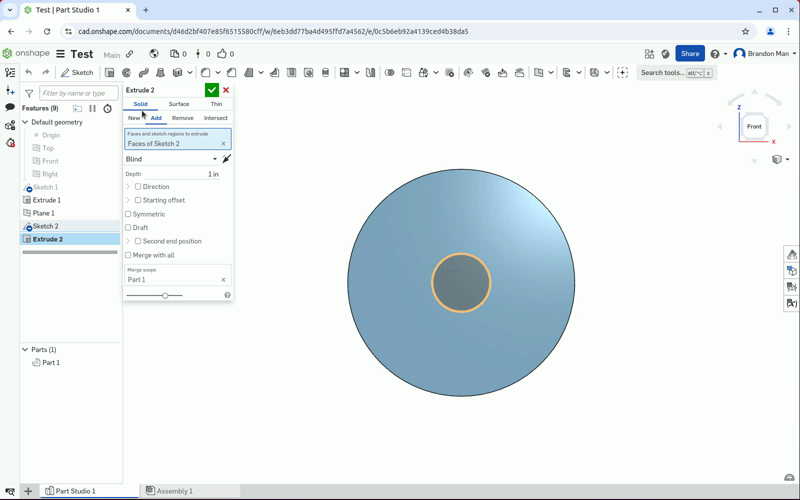
mouse_move(137, 120)
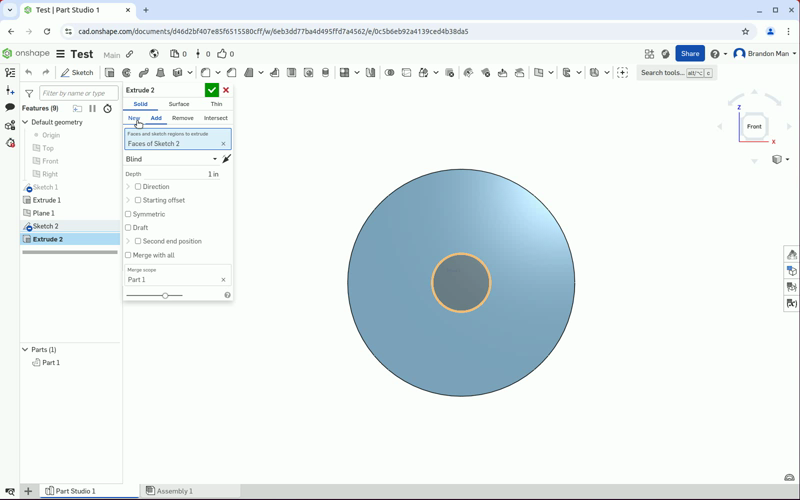
click(137, 120)
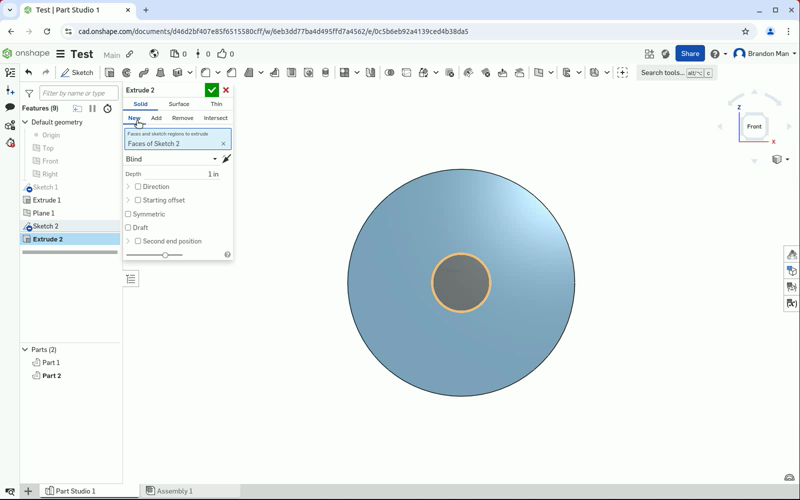
key(tab, 4)
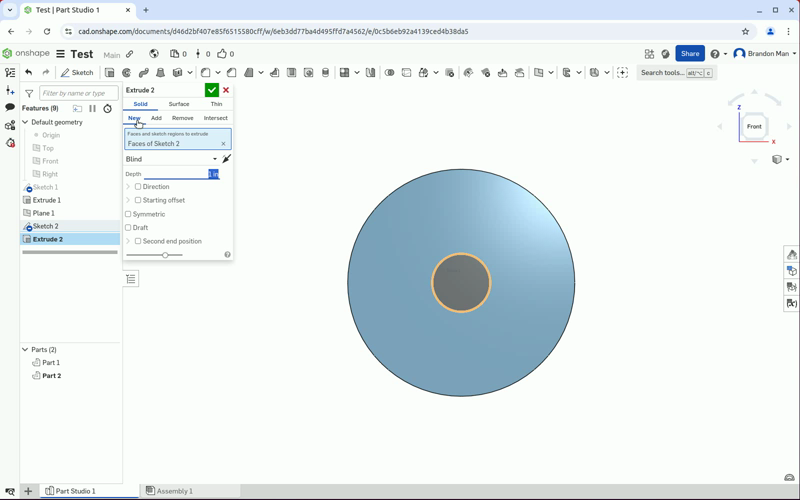
text(7.703)
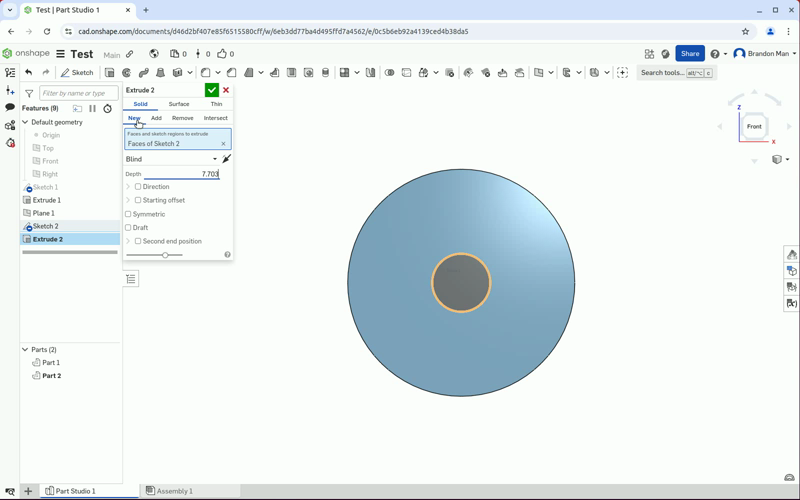
key(enter)
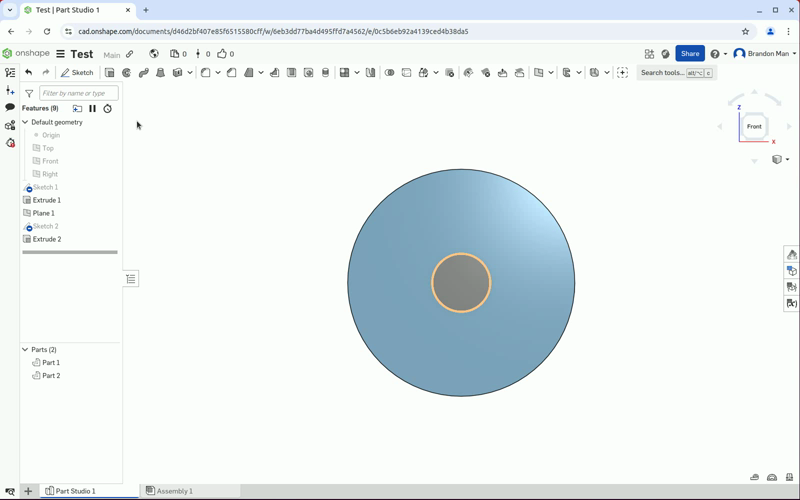
key(shift+h)
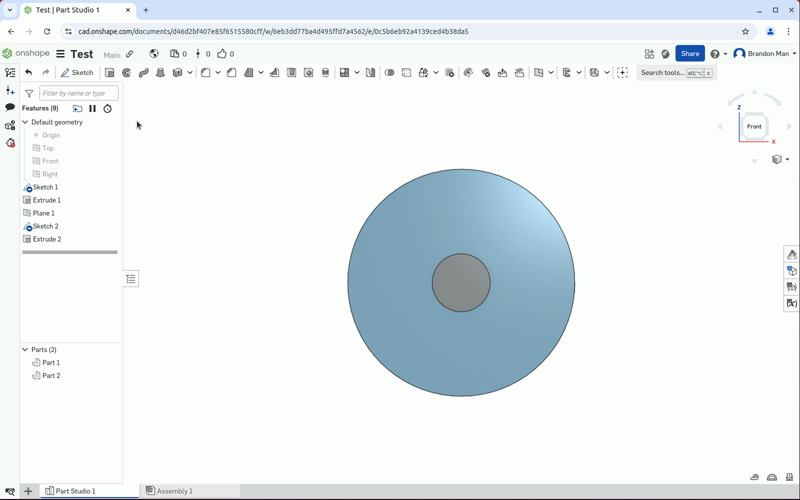
key(shift+h)
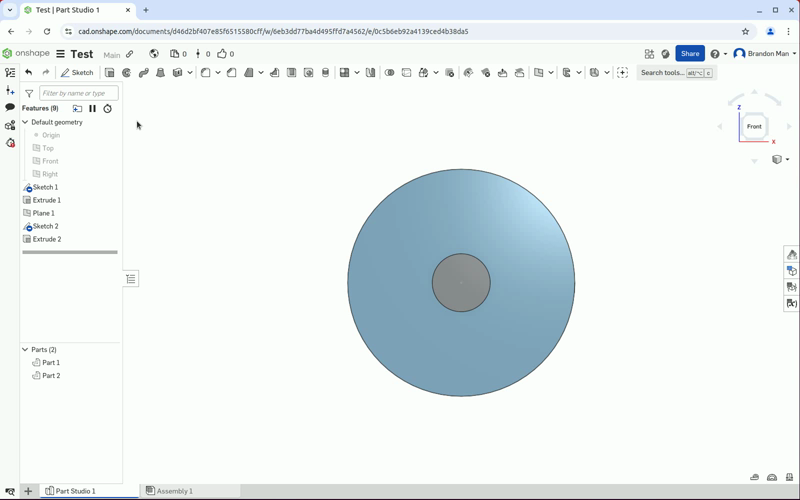
key(shift+7)
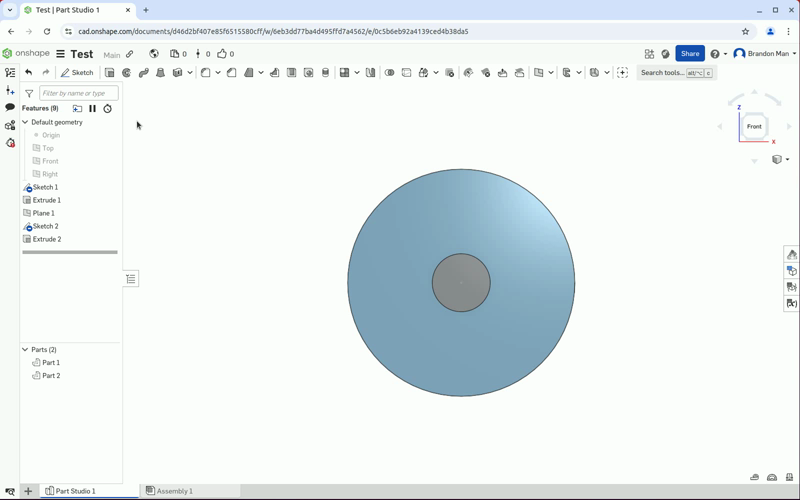
key(left, 2)
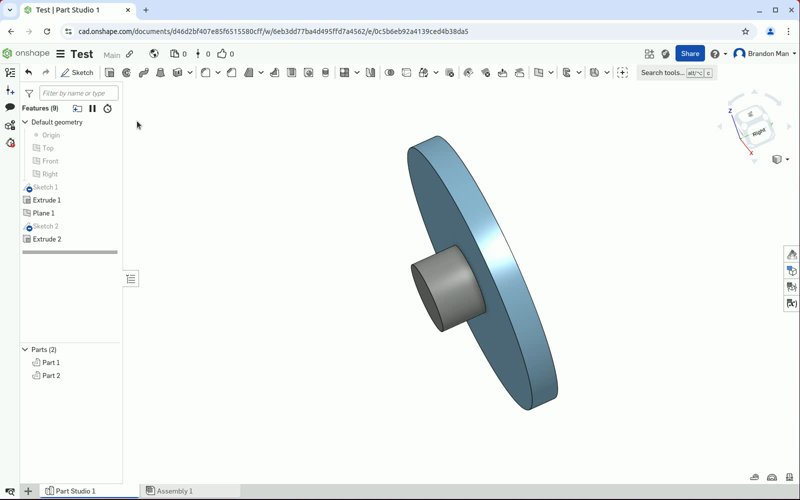
key(down, 2)
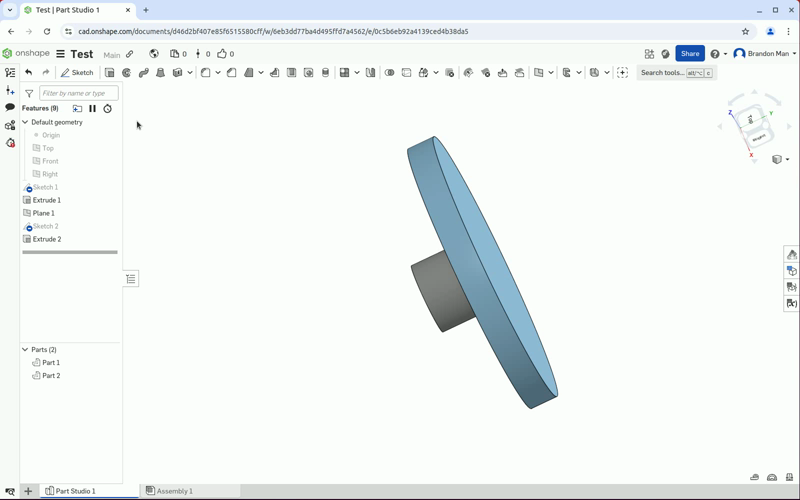
key(up, 2)
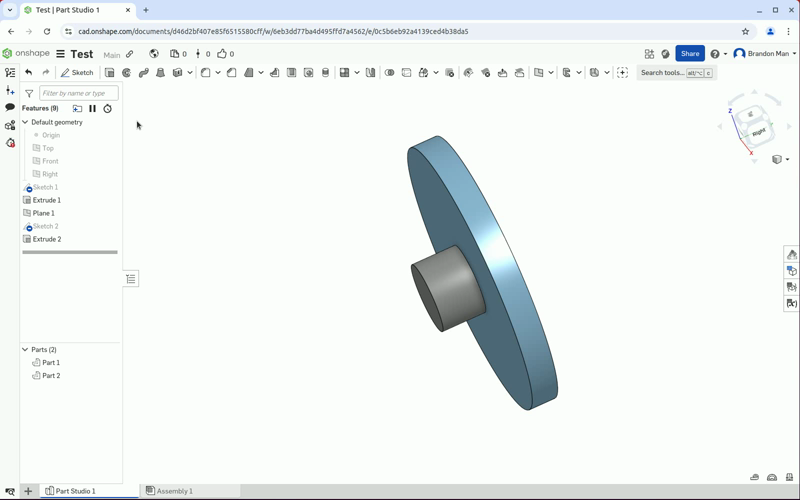
key(right, 2)
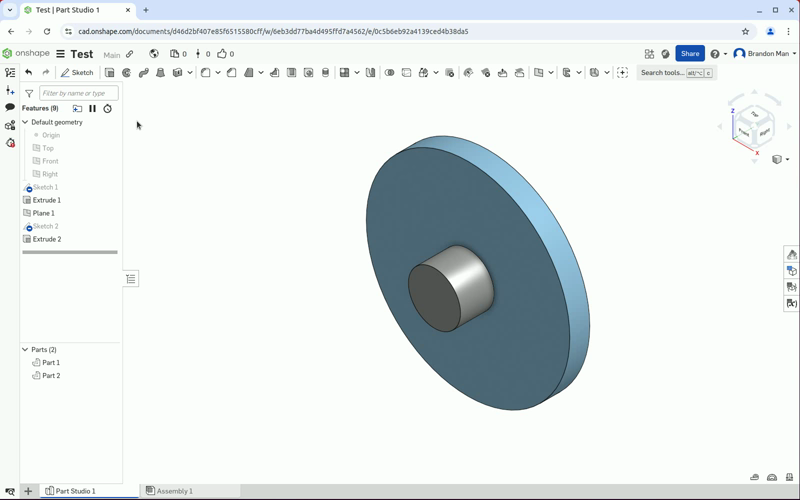
mouse_move(73, 189)
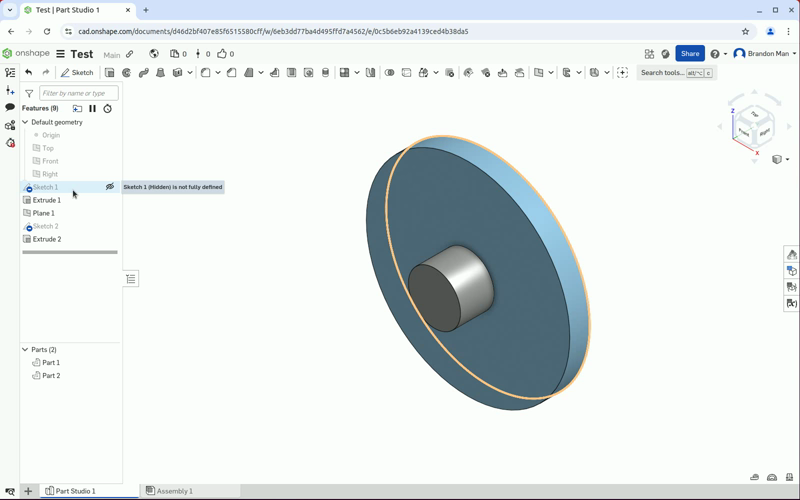
click(73, 189)